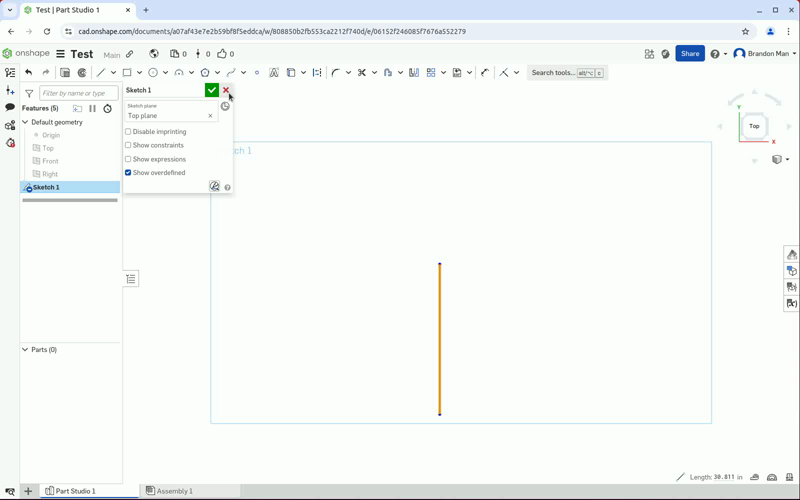
key(shift+h)
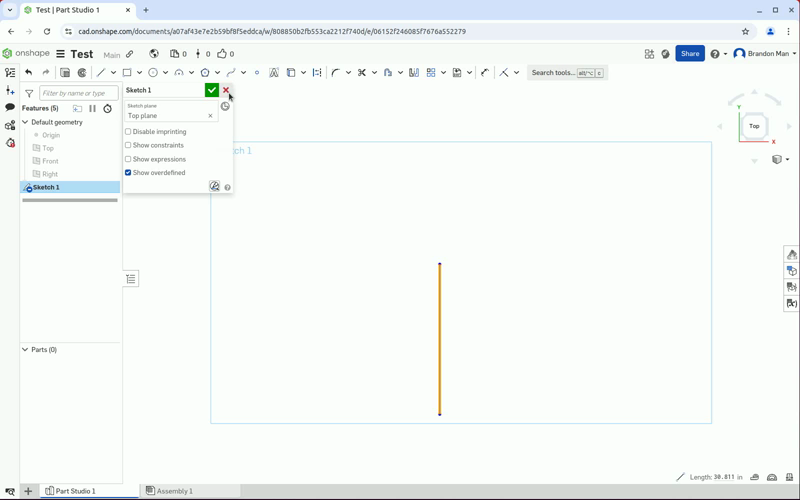
key(shift+s)
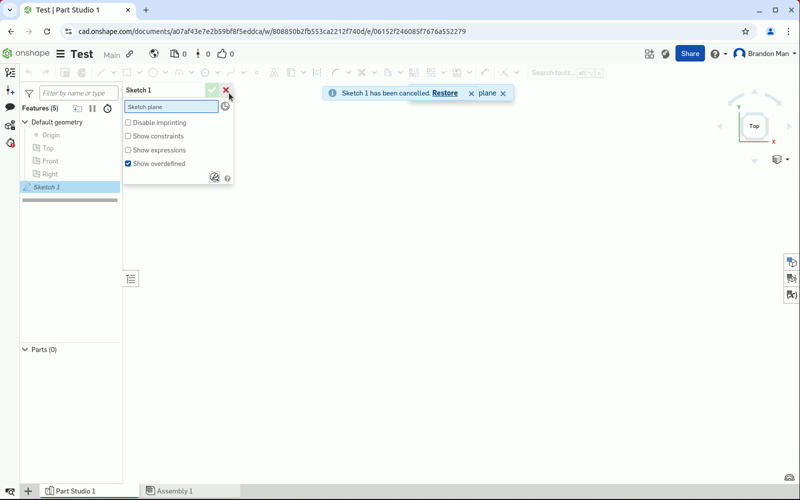
mouse_move(73, 150)
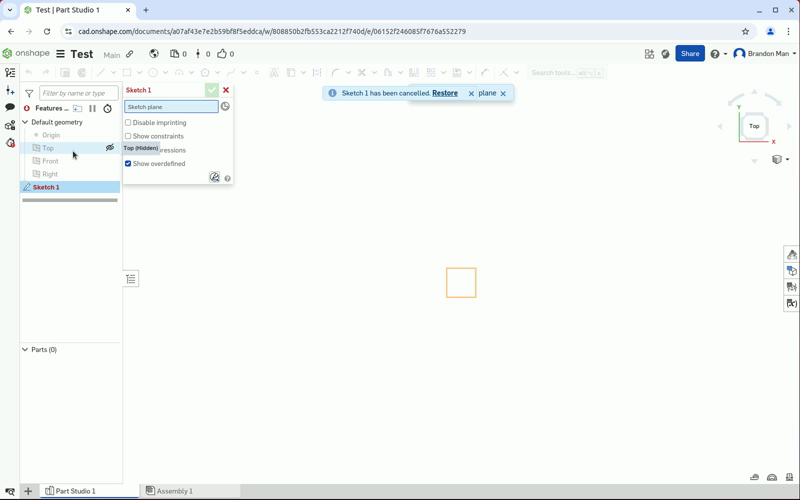
click(73, 150)
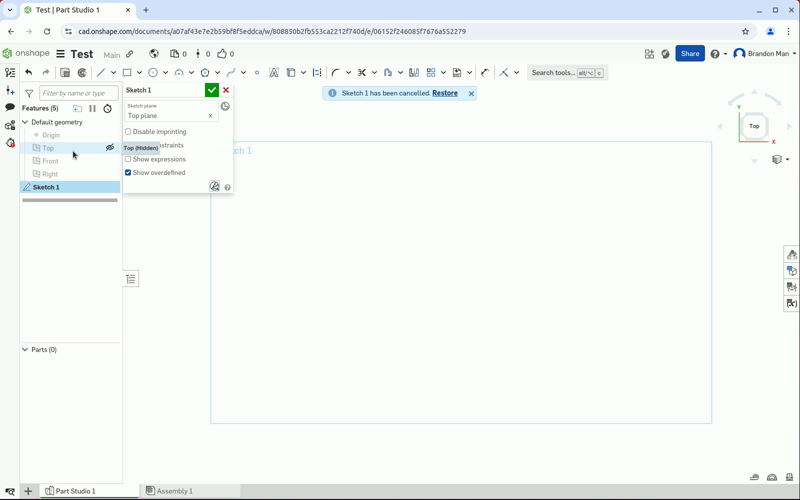
mouse_move(73, 352)
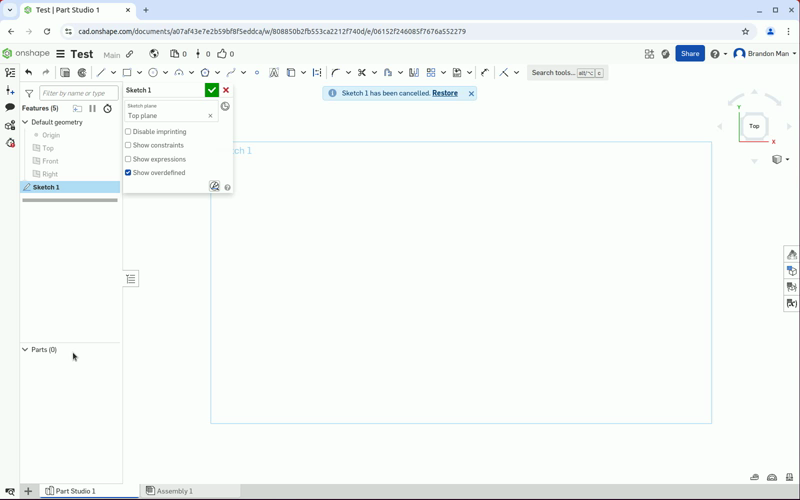
key(y)
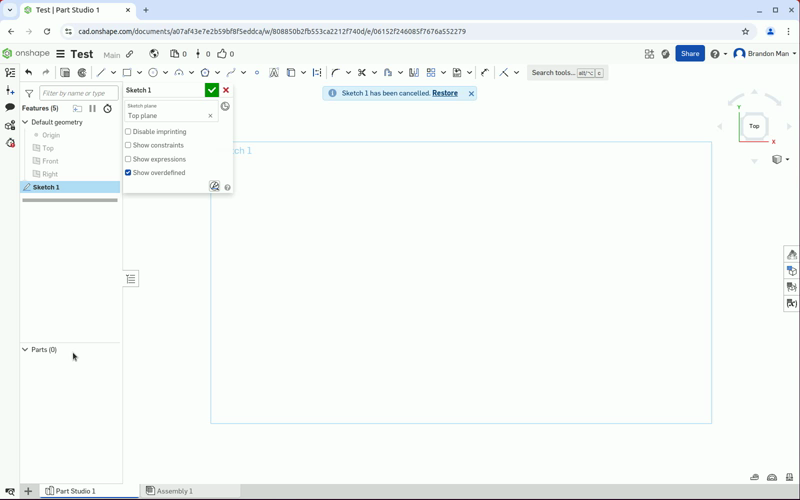
key(c)
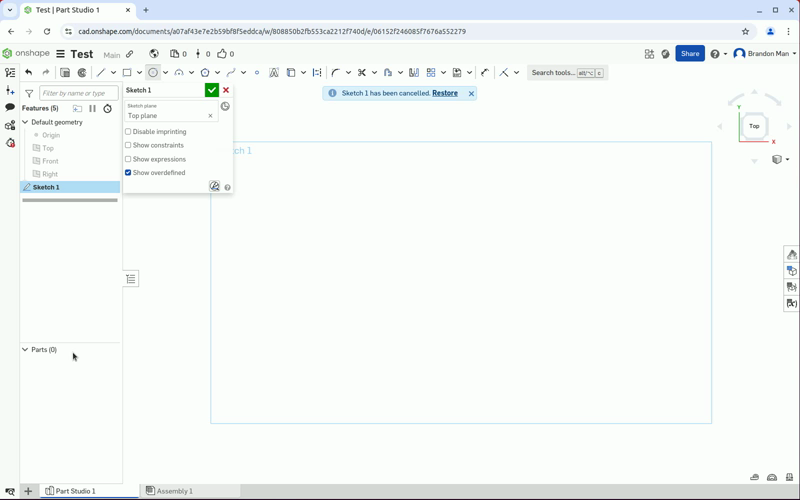
key_down(shift)
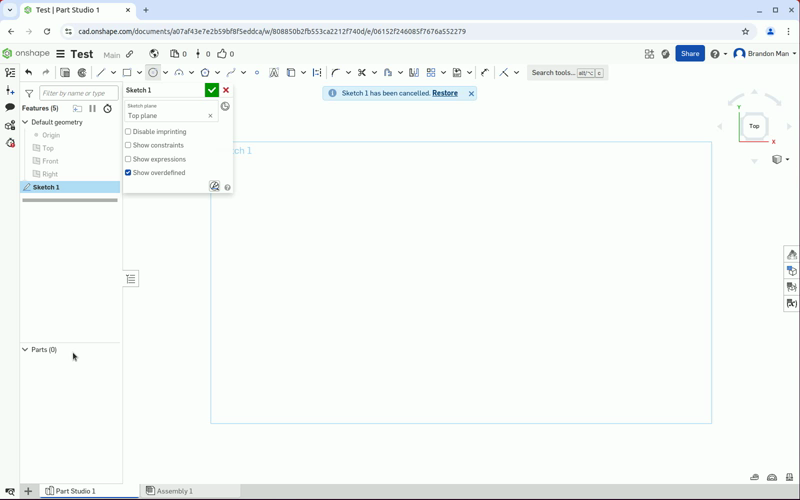
mouse_move(461, 282)
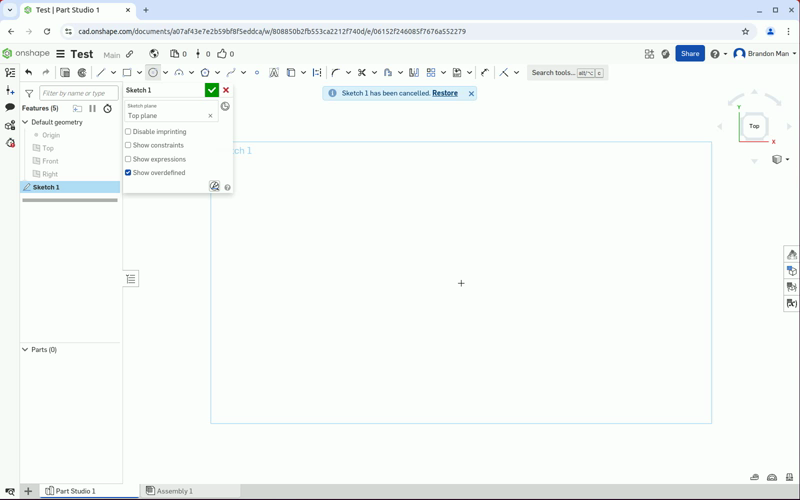
click(461, 282)
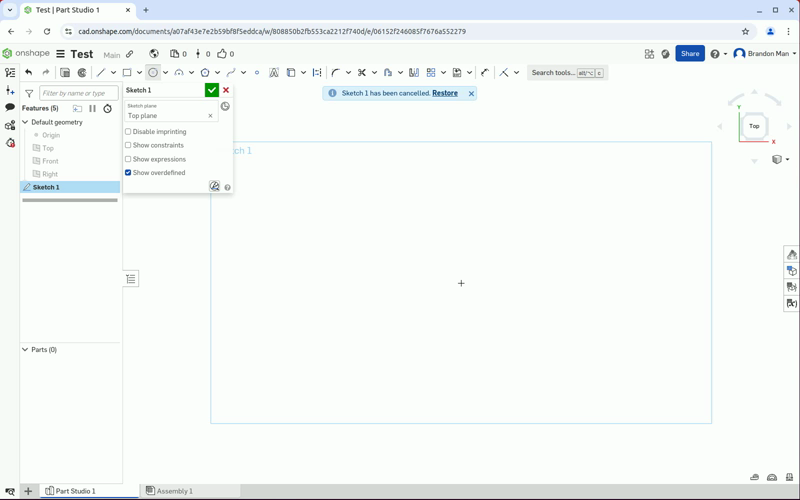
key_up(shift)
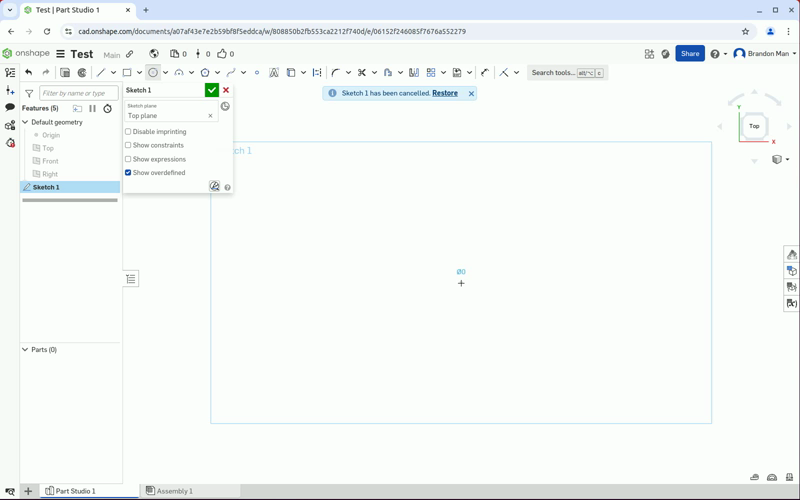
mouse_move(574, 282)
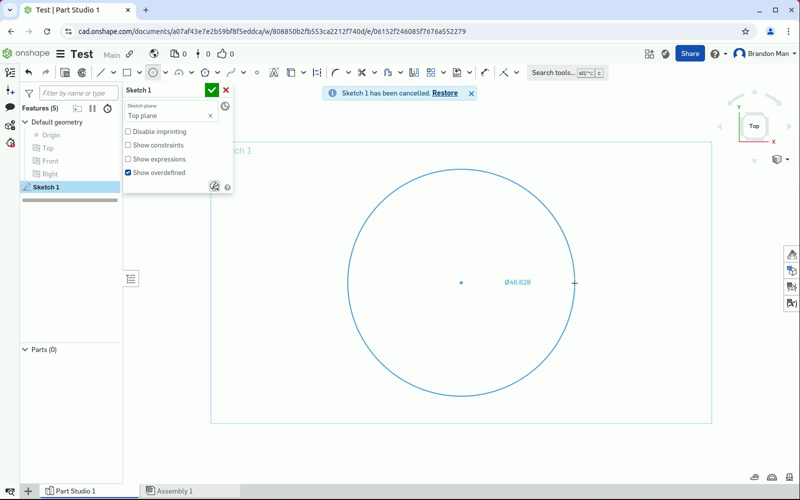
click(574, 282)
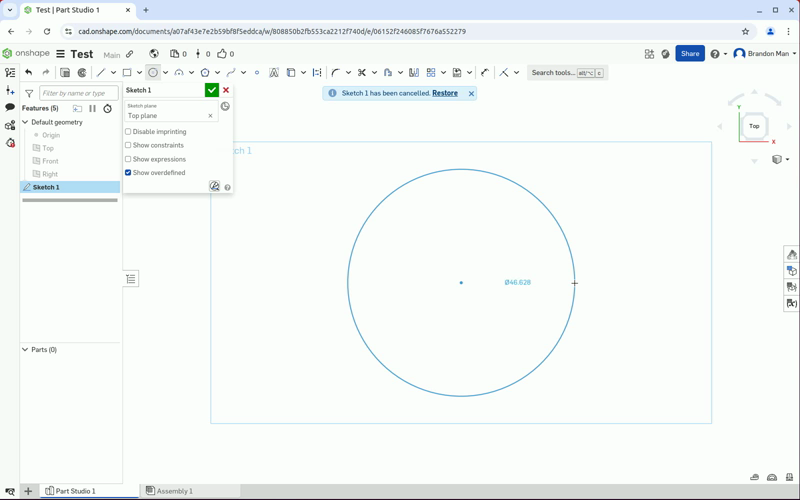
key(esc)
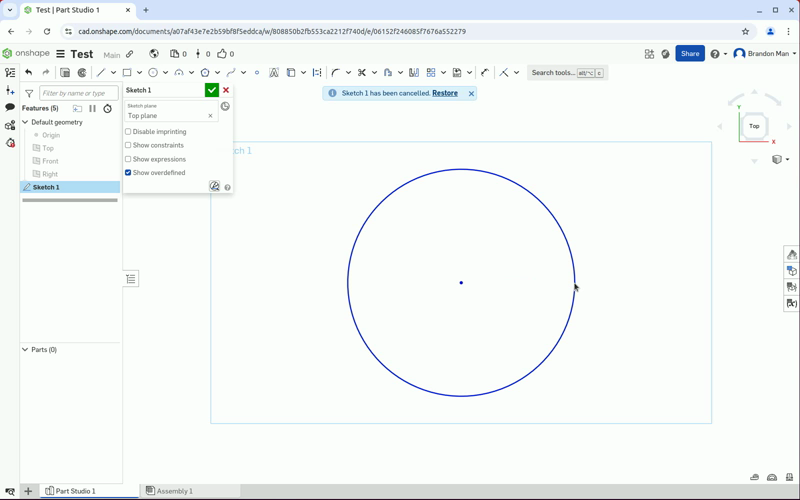
key(c)
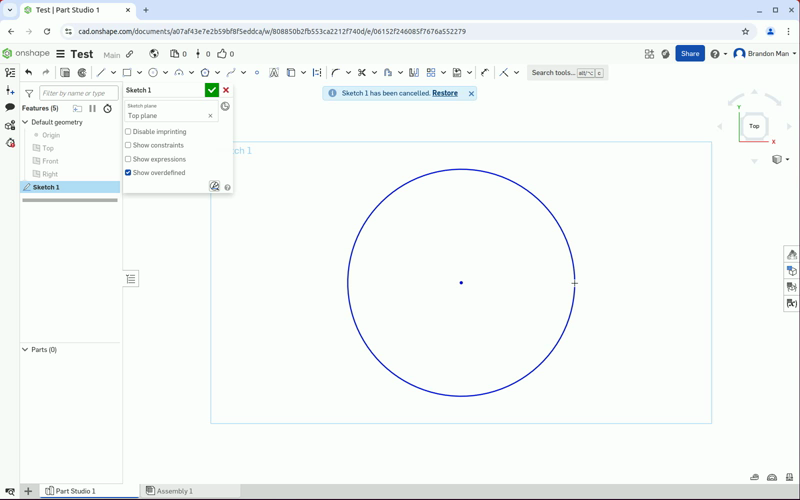
key_down(shift)
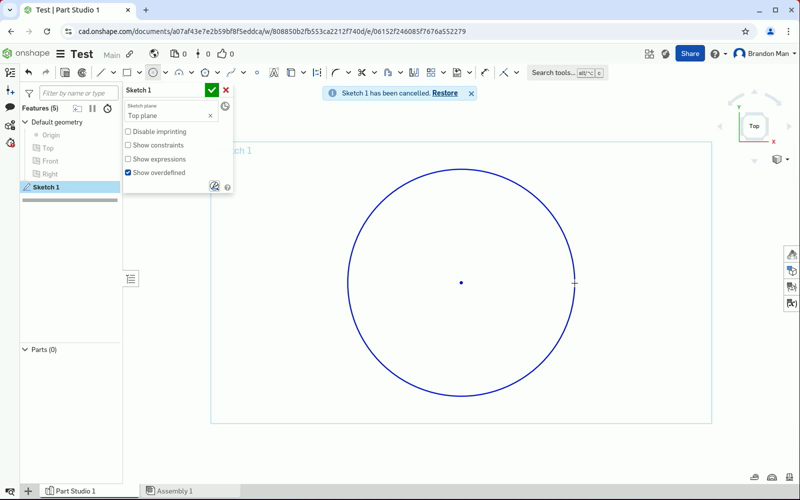
mouse_move(461, 282)
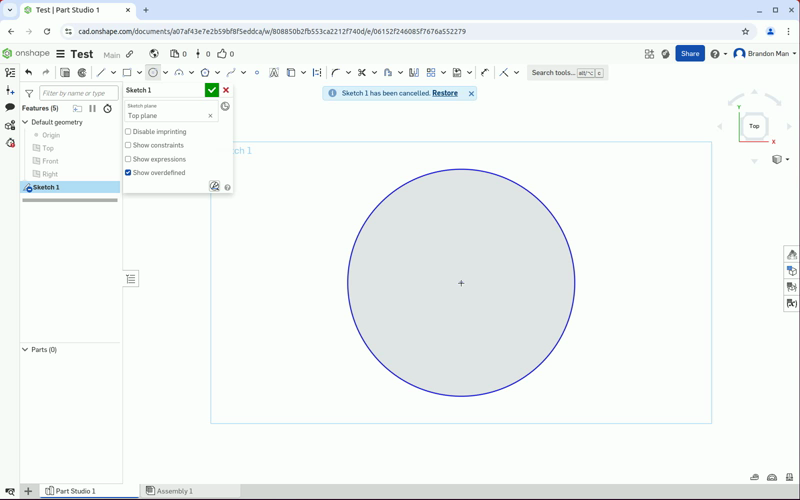
click(461, 282)
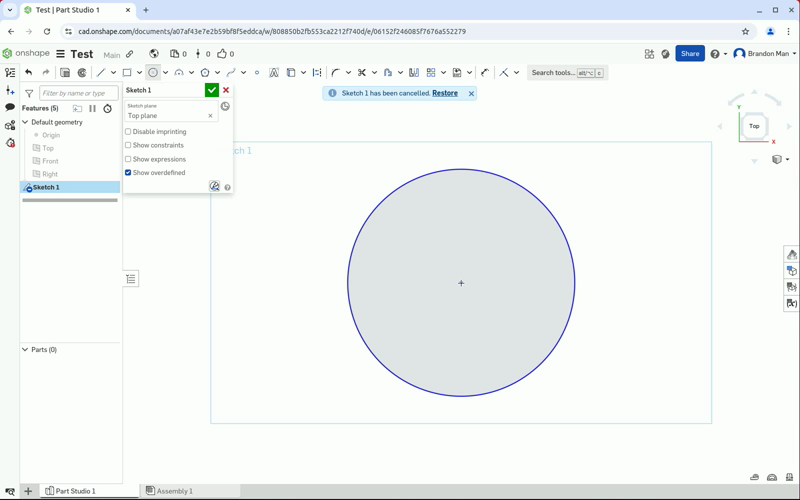
key_up(shift)
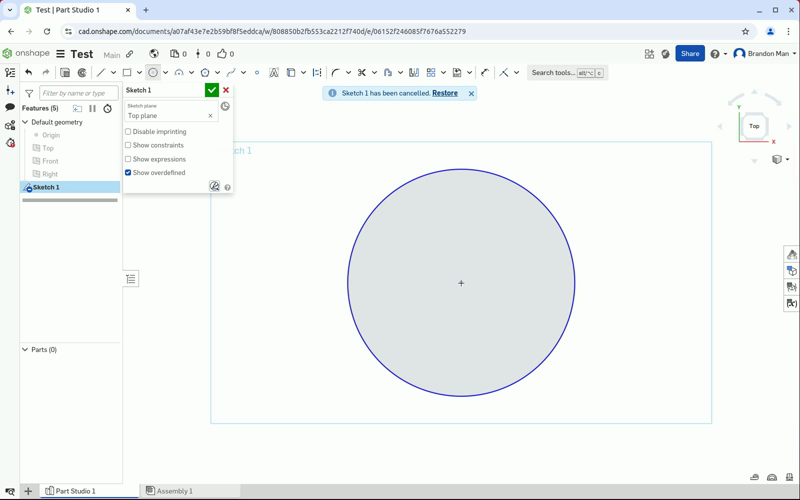
mouse_move(562, 282)
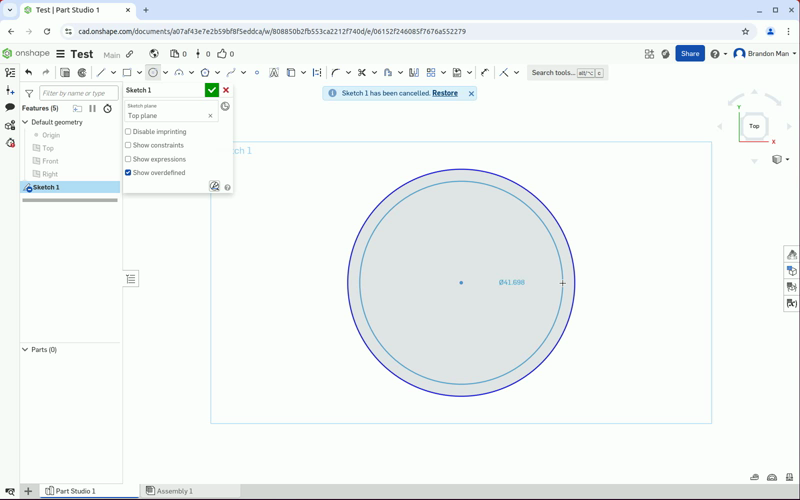
click(562, 282)
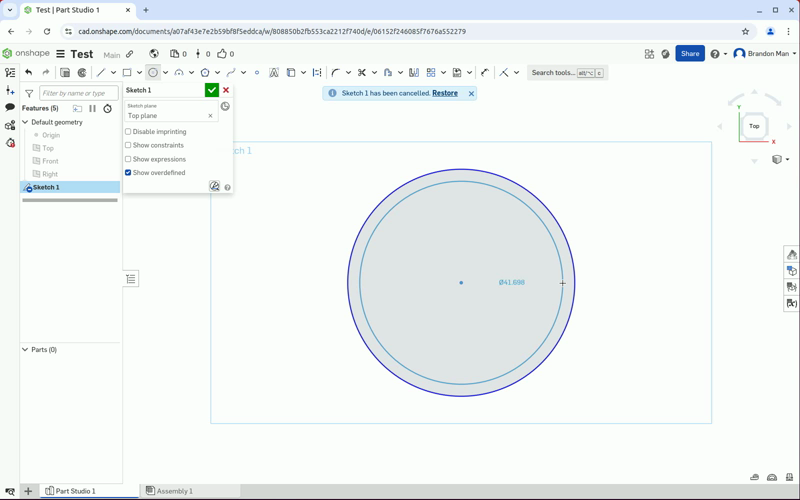
key(esc)
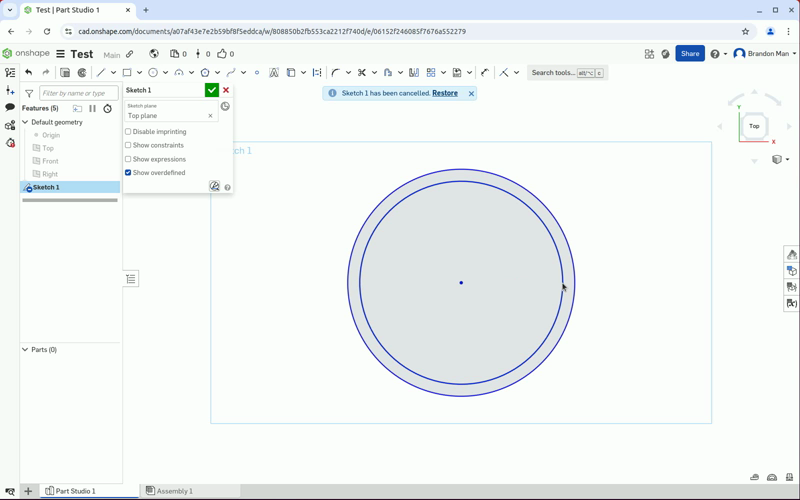
mouse_move(496, 384)
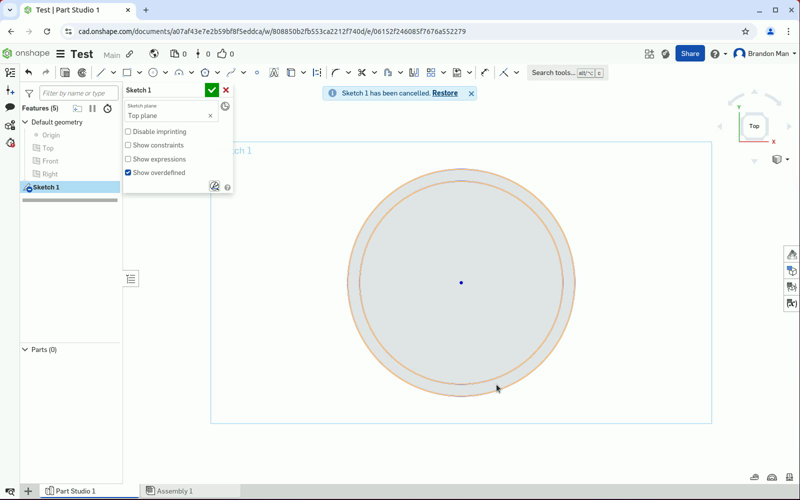
click(496, 384)
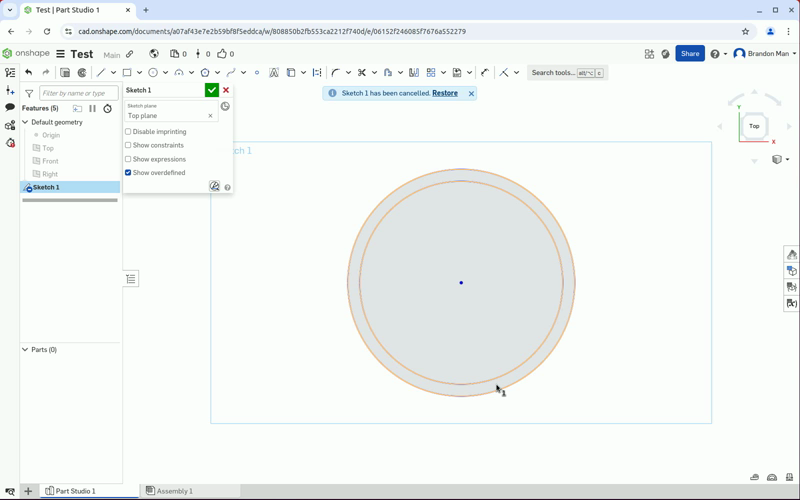
mouse_move(73, 352)
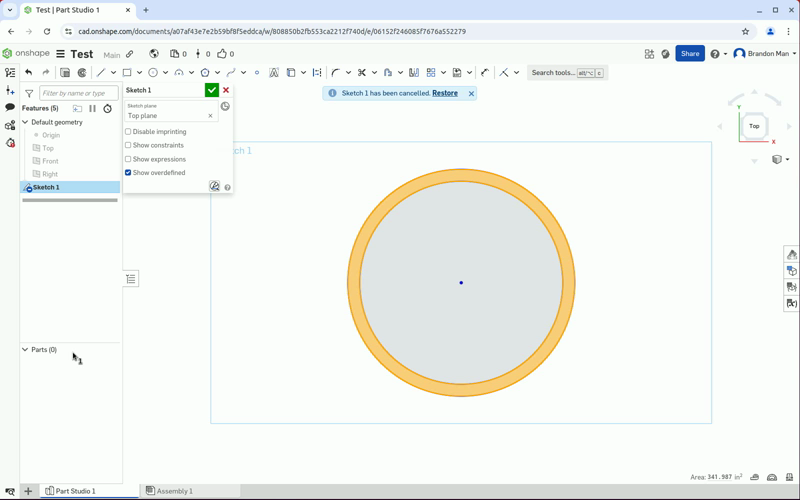
key(shift+y)
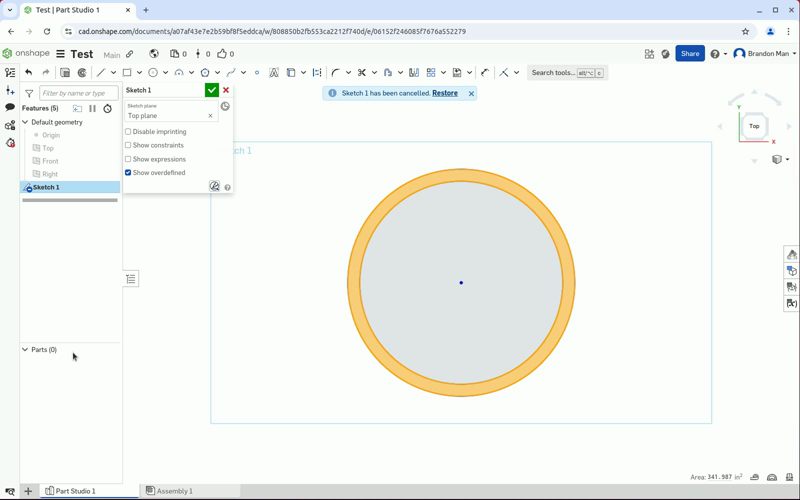
key(shift+e)
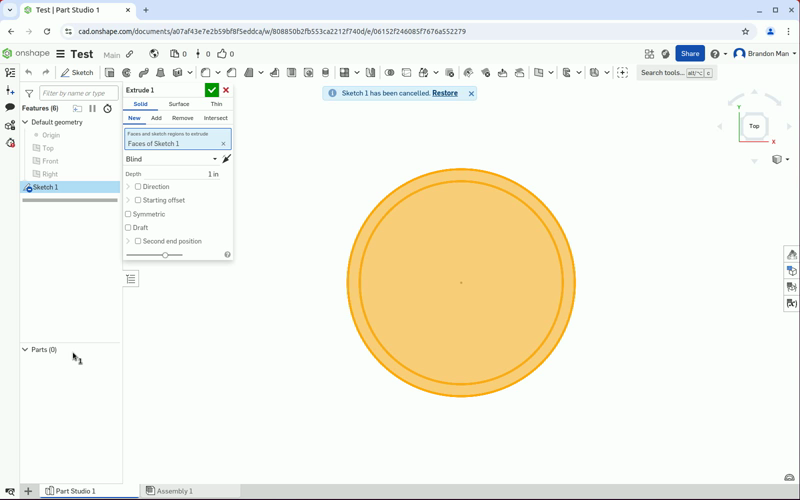
mouse_move(143, 106)
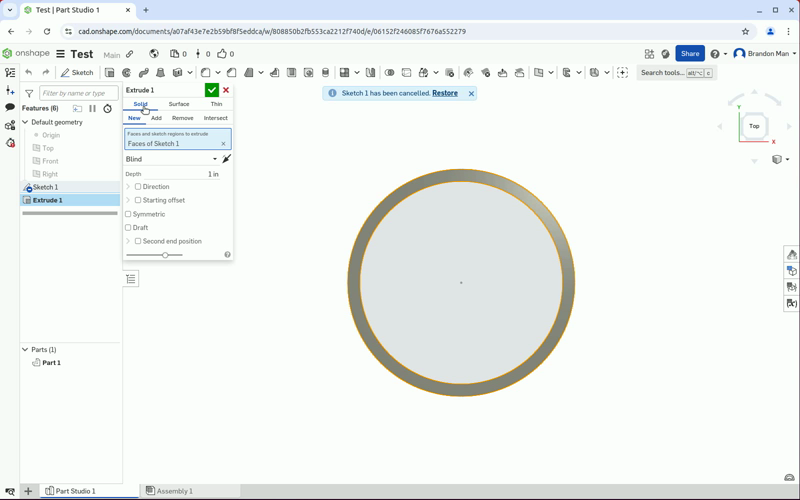
click(143, 106)
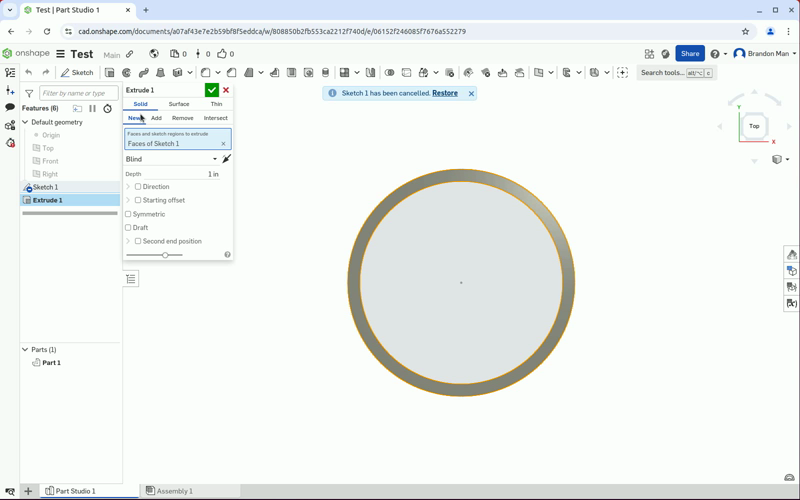
mouse_move(137, 120)
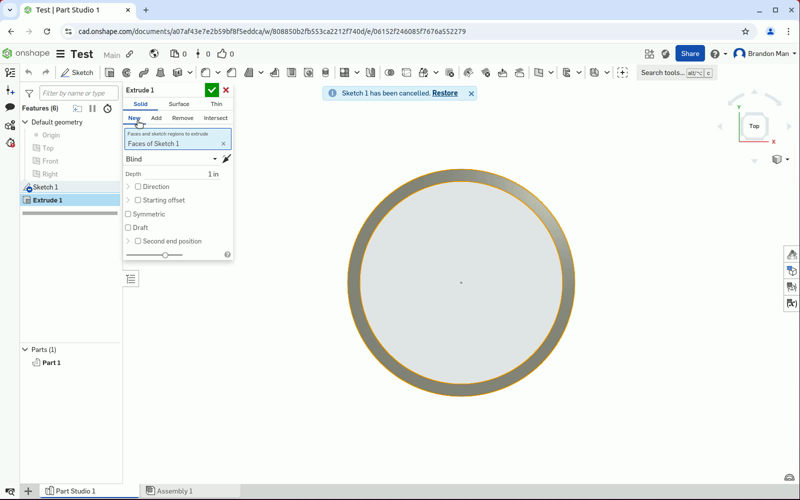
click(137, 120)
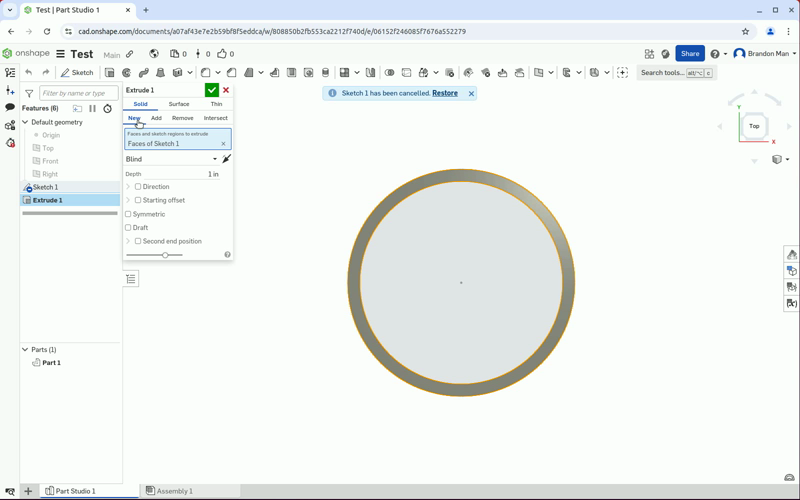
key(tab, 4)
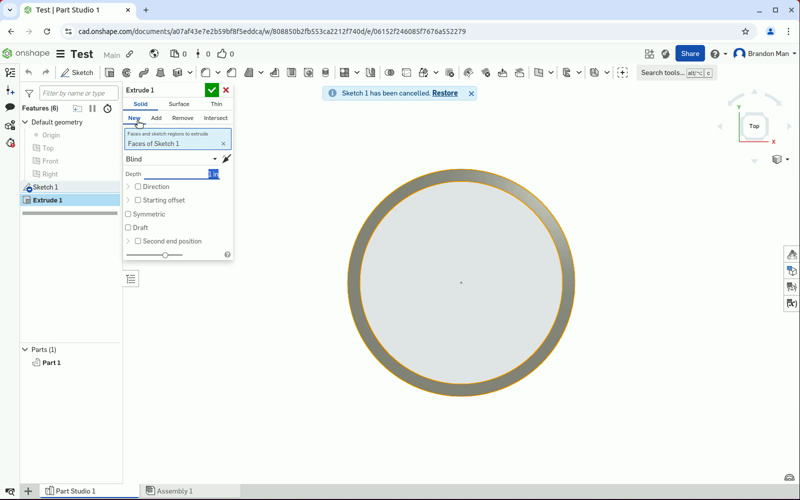
text(17.331)
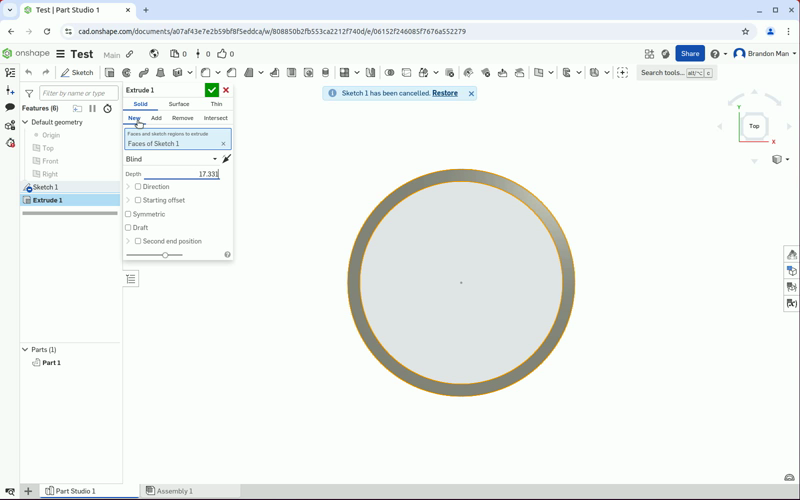
key(enter)
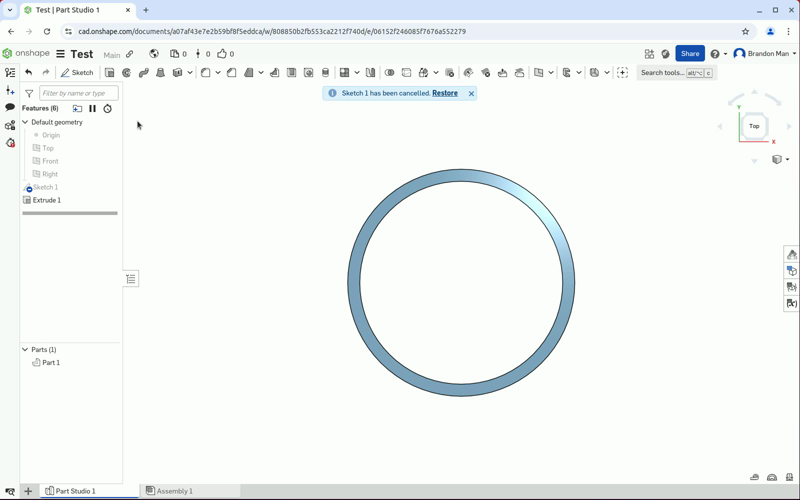
key(shift+h)
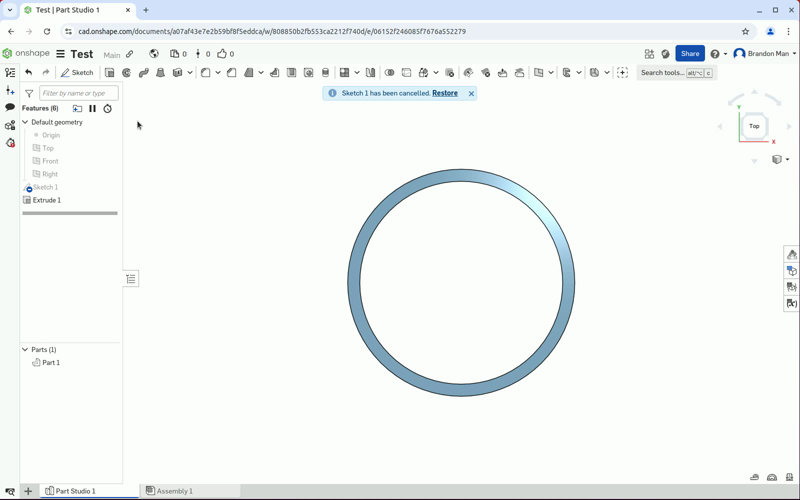
key(shift+h)
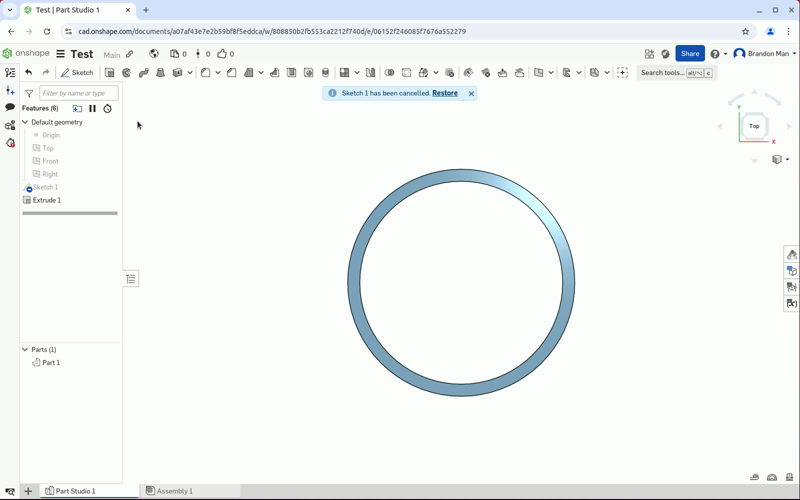
mouse_move(73, 189)
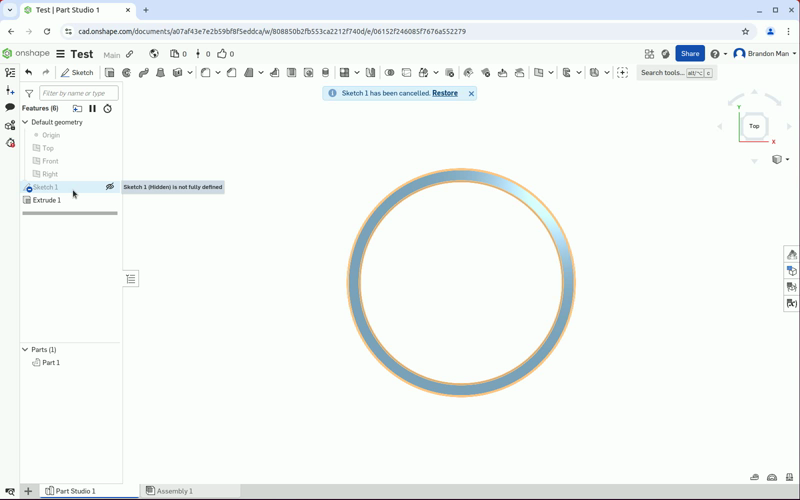
click(73, 189)
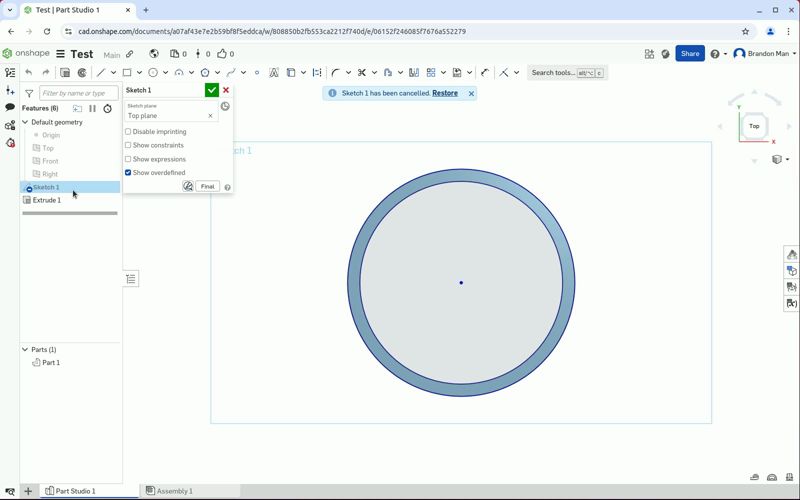
mouse_move(229, 92)
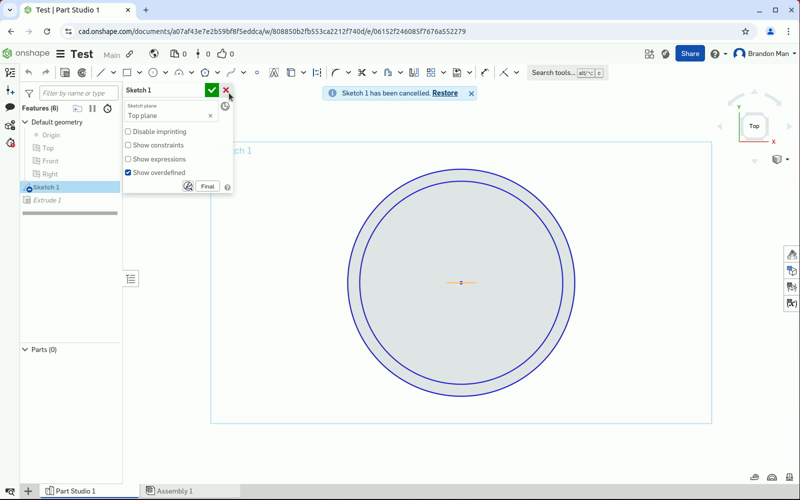
click(229, 92)
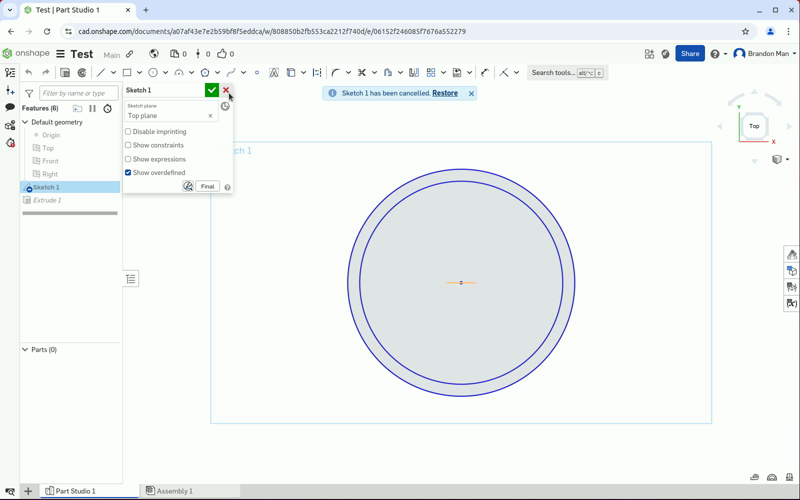
key(shift+s)
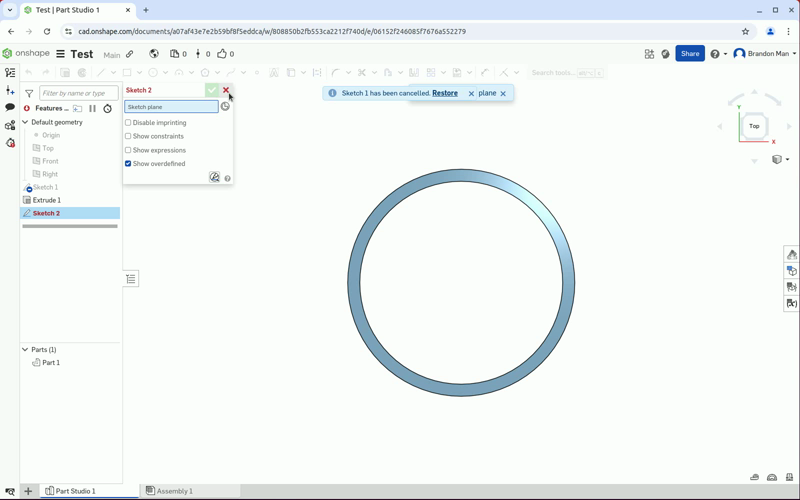
mouse_move(73, 150)
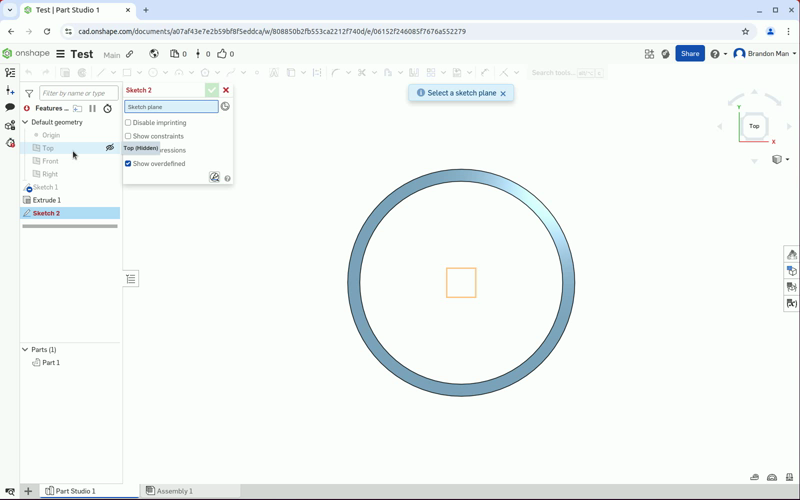
click(73, 150)
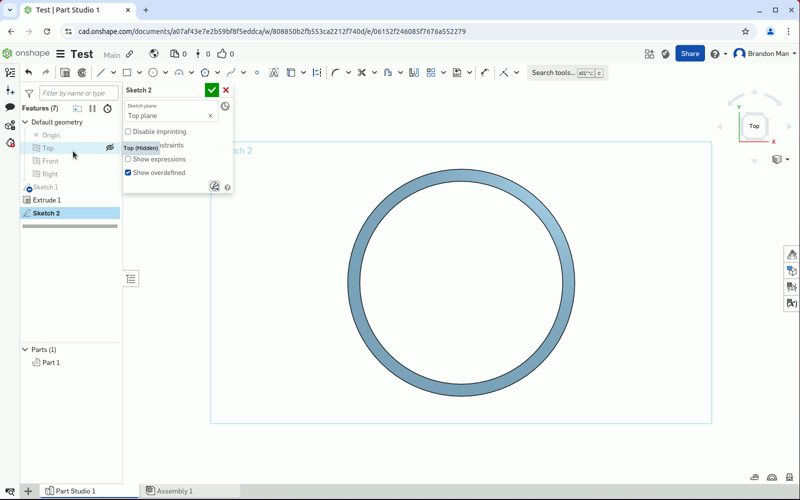
mouse_move(73, 352)
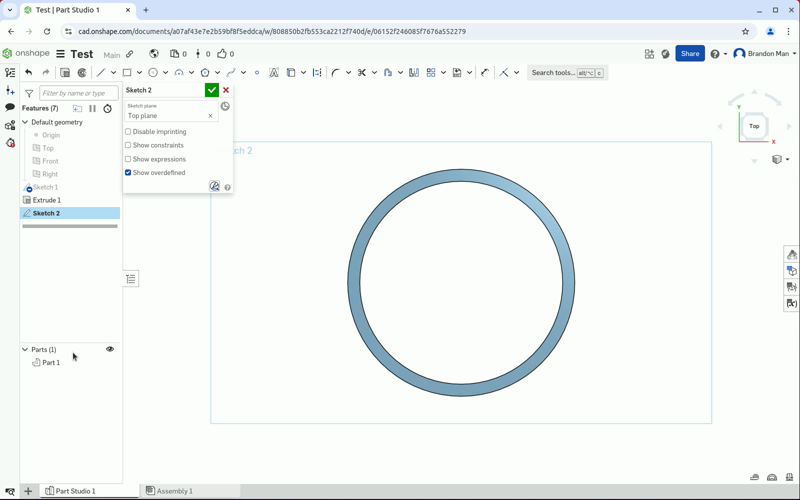
key(y)
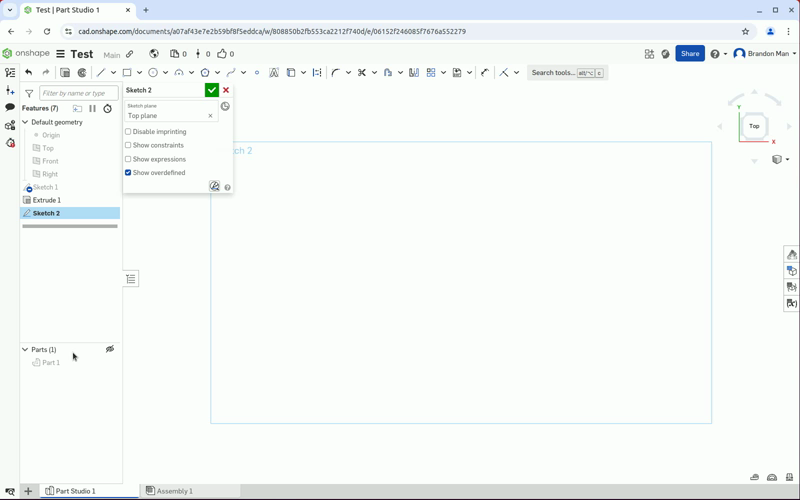
key(c)
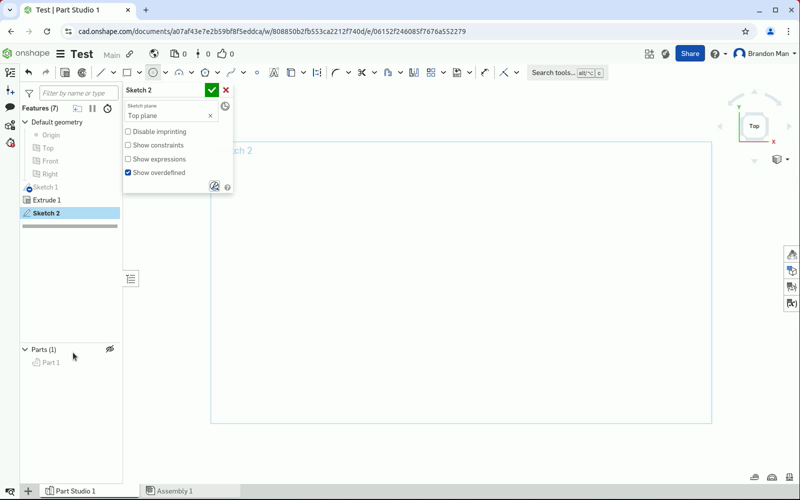
key_down(shift)
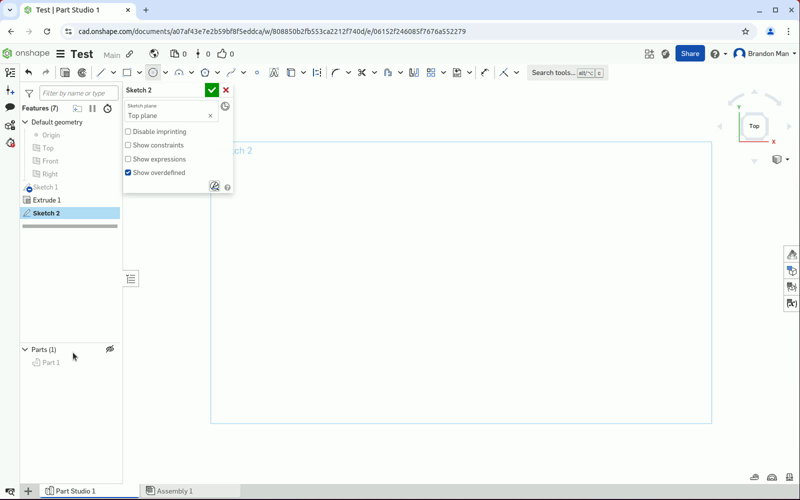
mouse_move(461, 282)
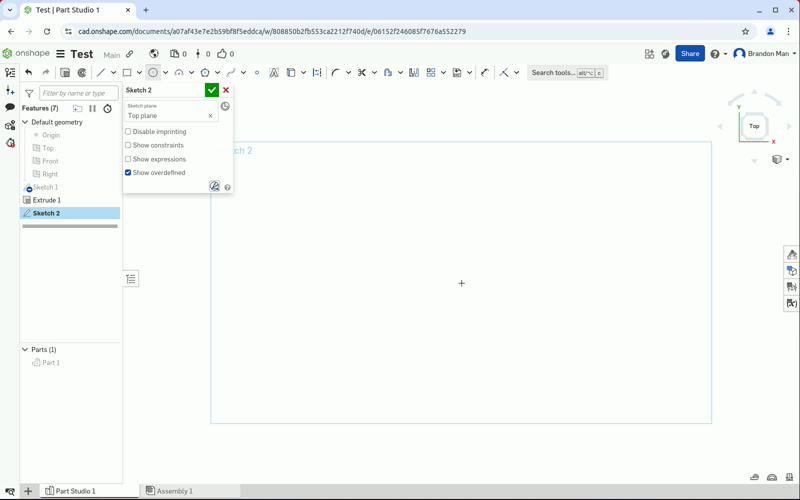
click(461, 282)
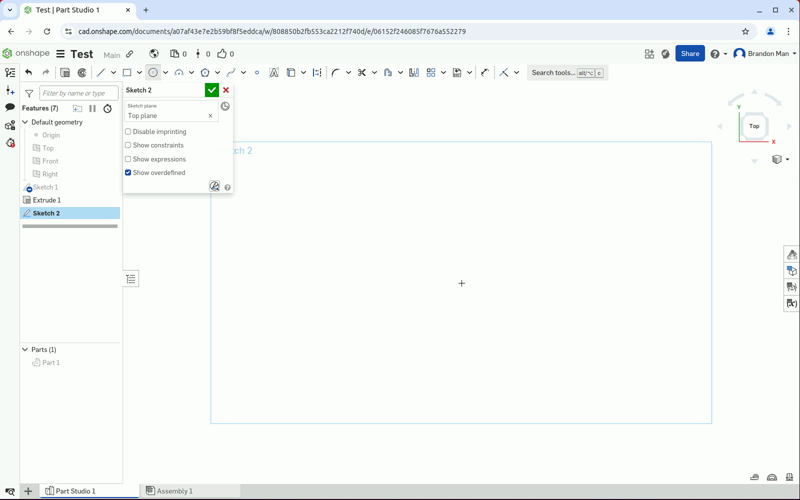
key_up(shift)
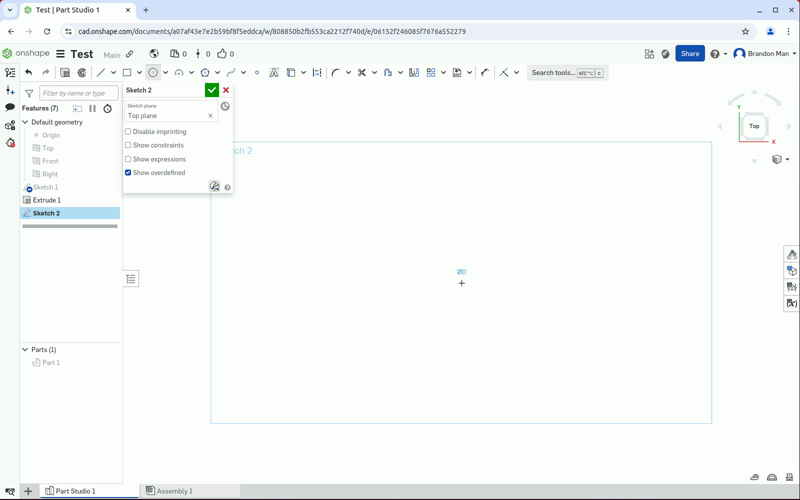
mouse_move(565, 282)
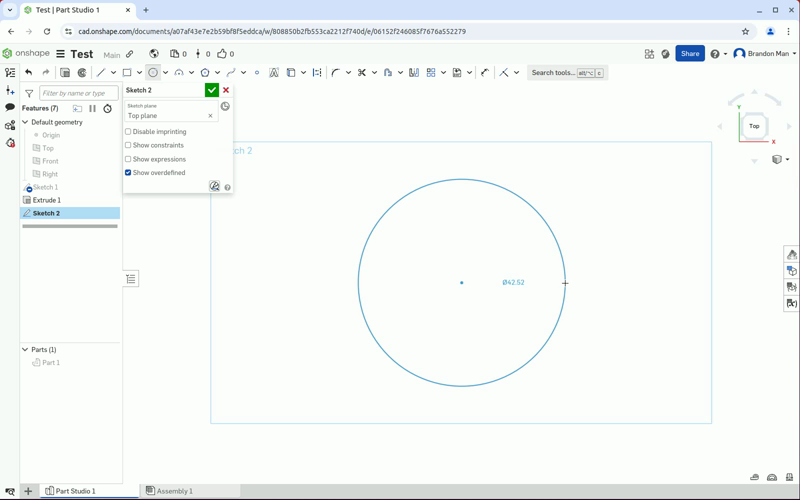
click(565, 282)
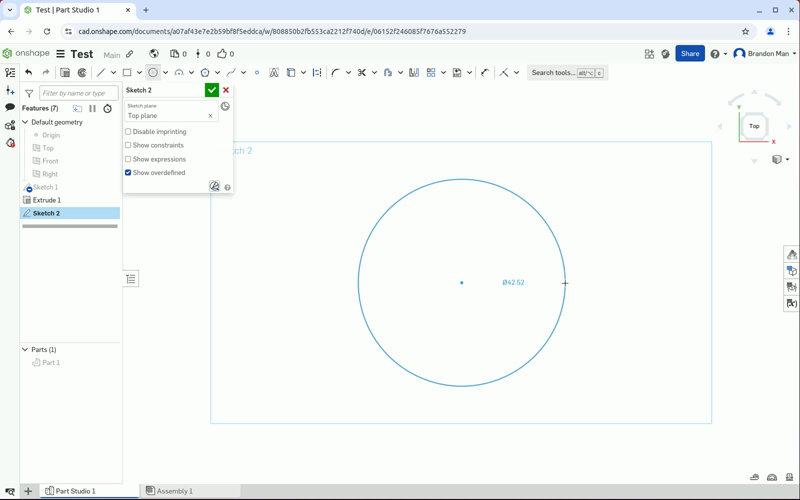
key(esc)
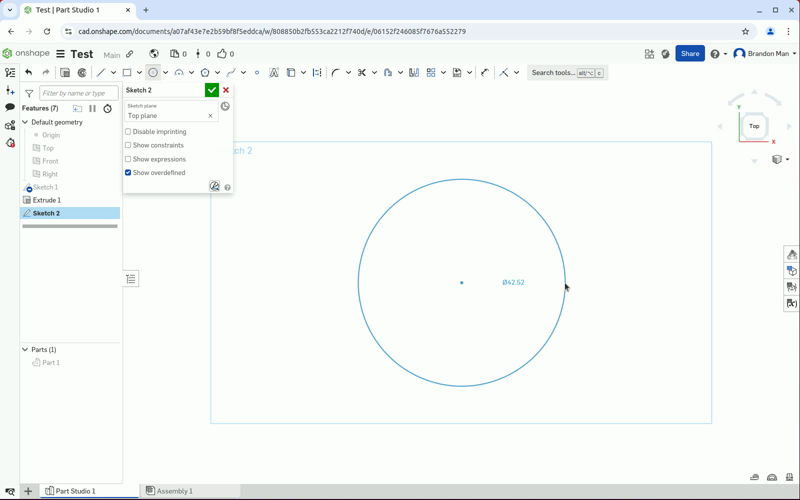
mouse_move(472, 312)
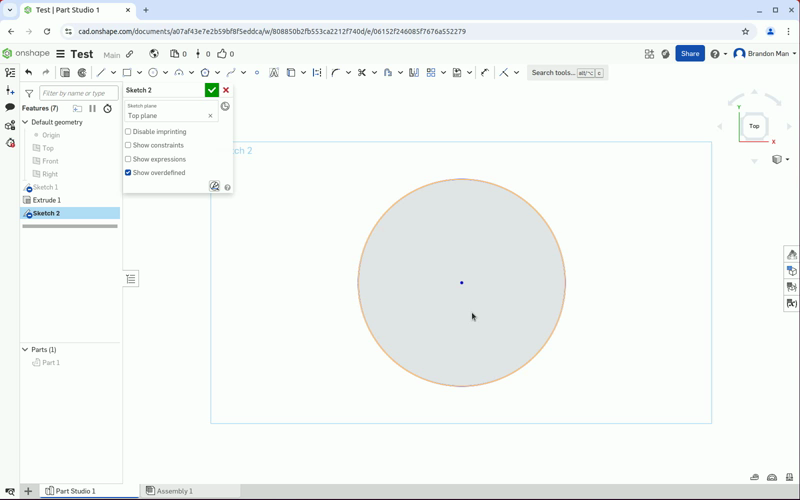
click(472, 312)
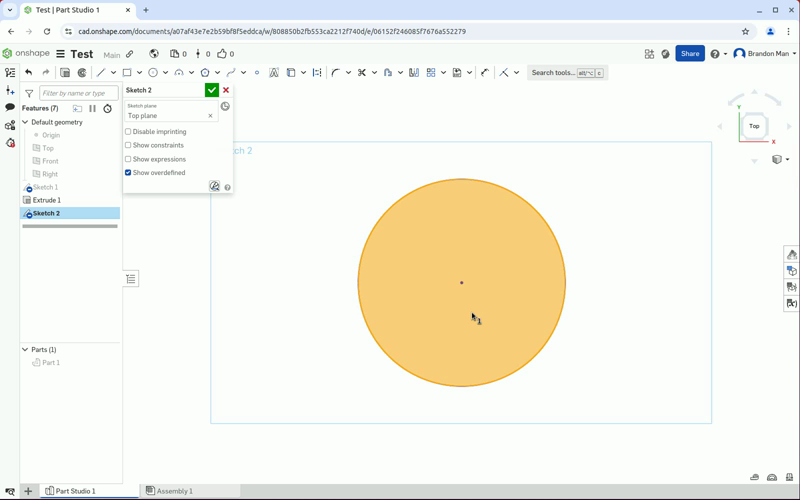
mouse_move(73, 352)
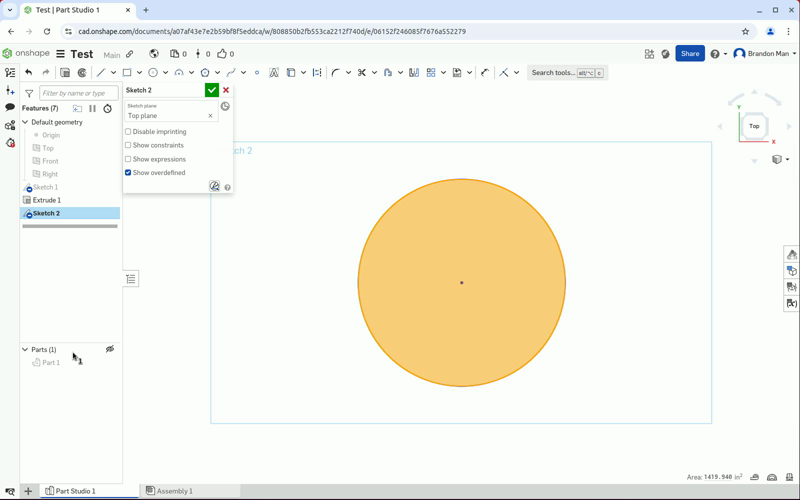
key(shift+y)
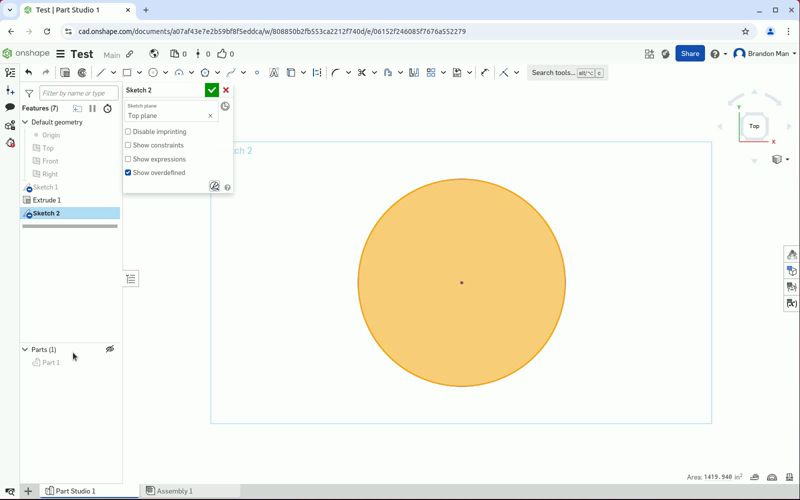
key(shift+e)
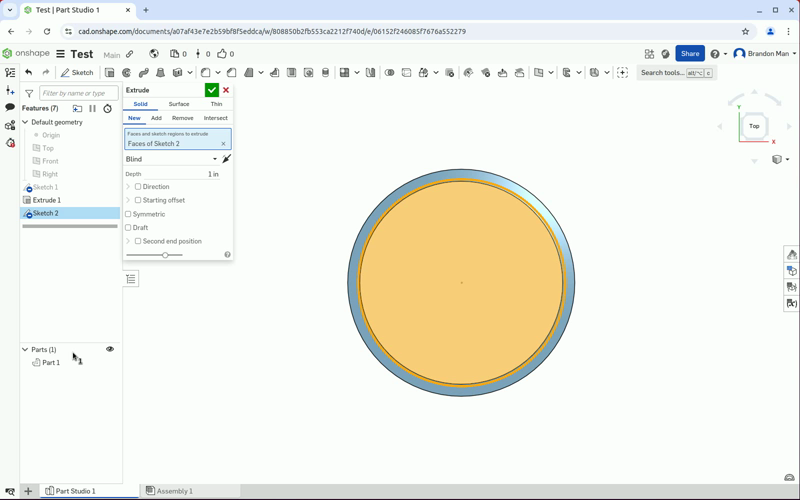
mouse_move(143, 106)
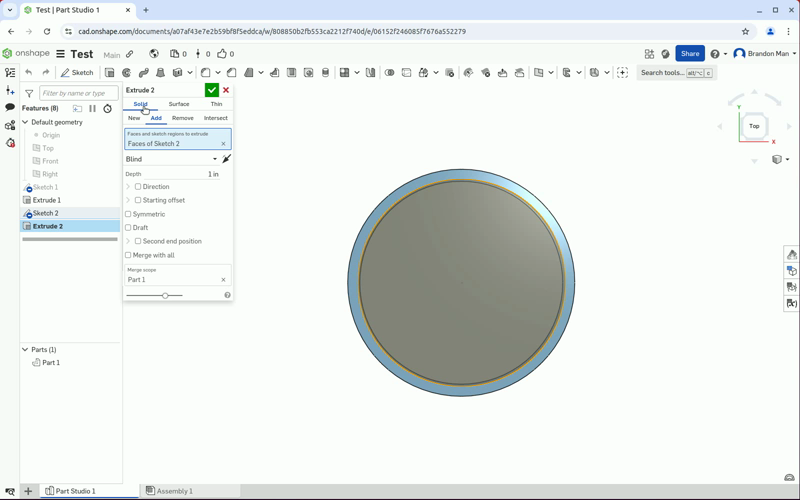
click(143, 106)
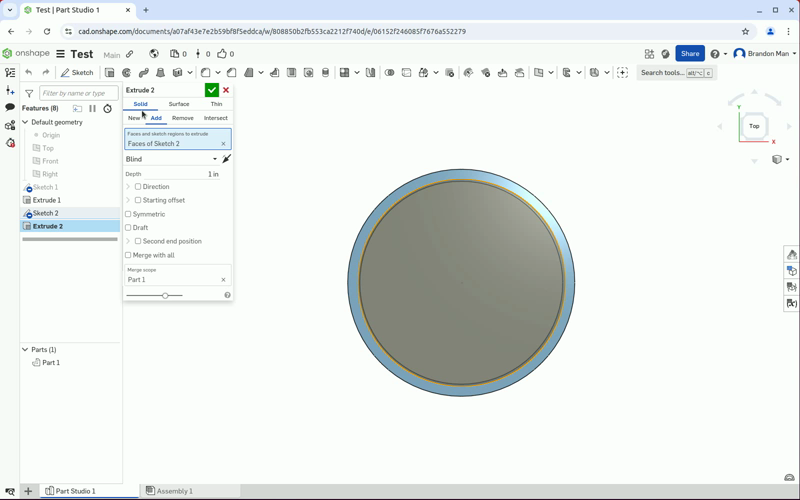
mouse_move(137, 120)
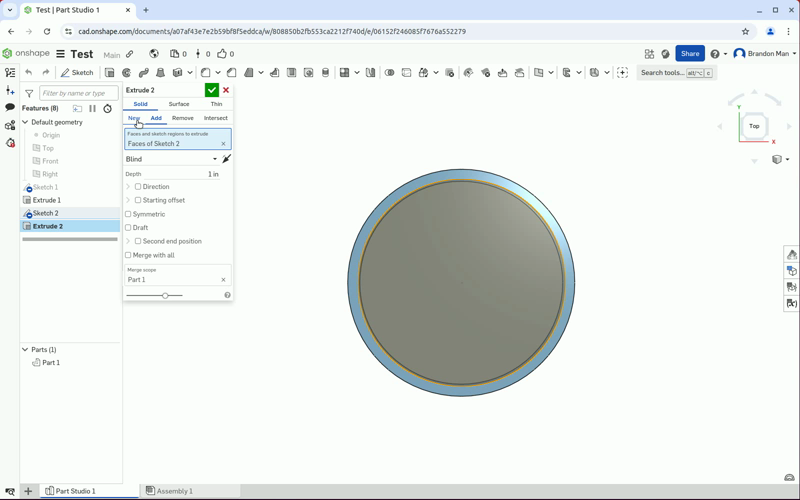
click(137, 120)
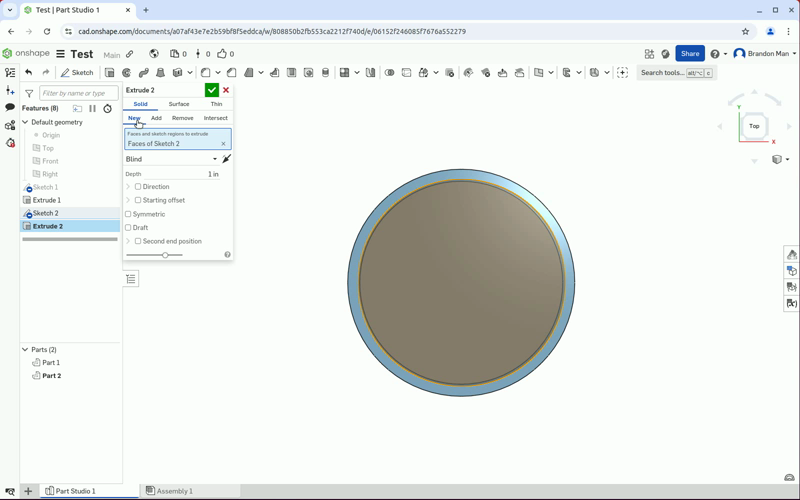
key(tab, 4)
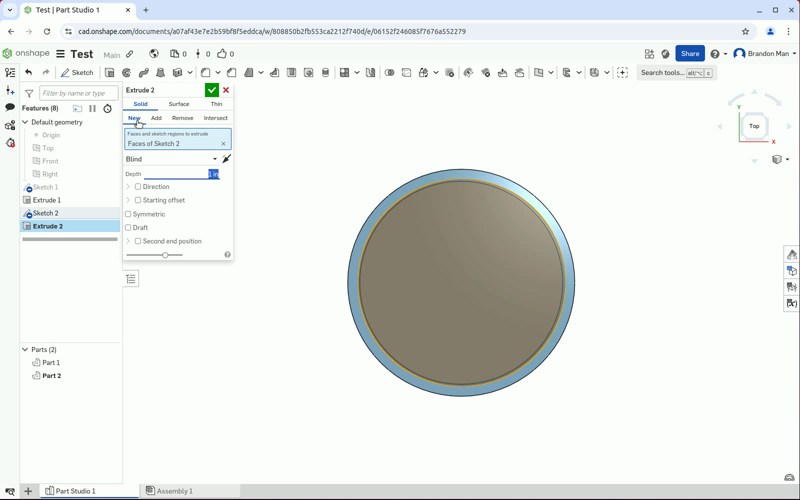
text(2.166)
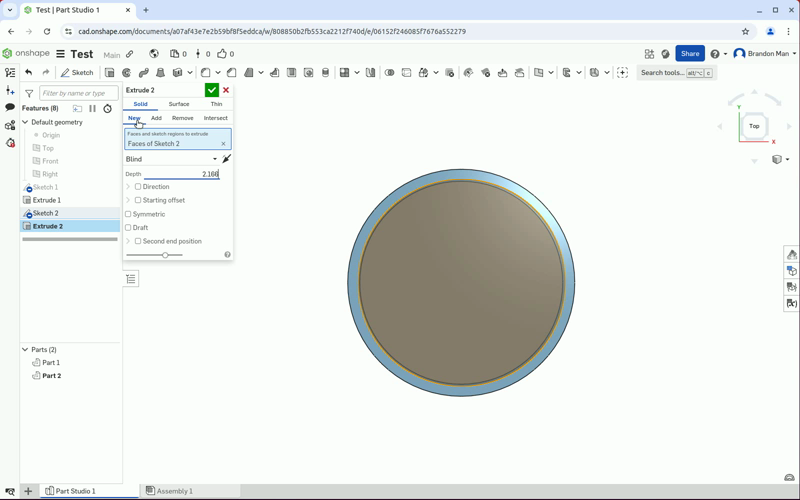
key(enter)
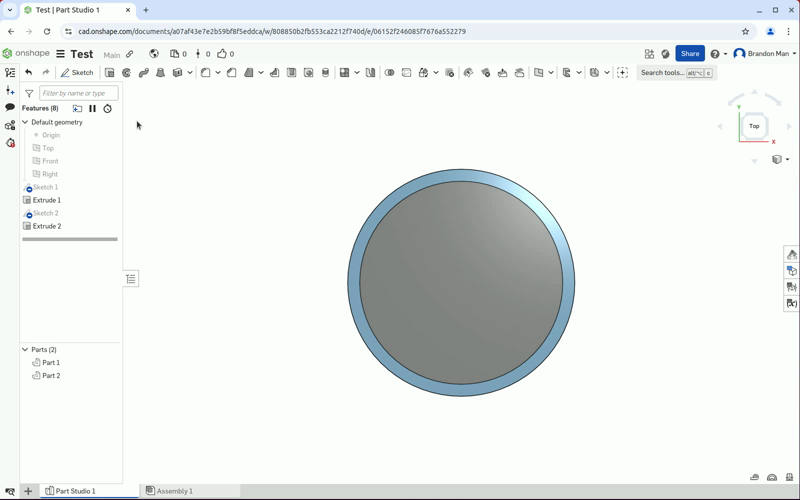
key(shift+h)
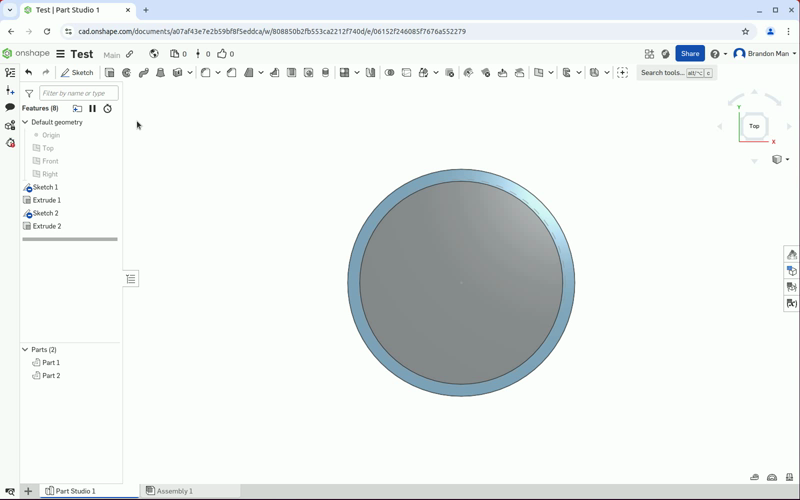
key(shift+h)
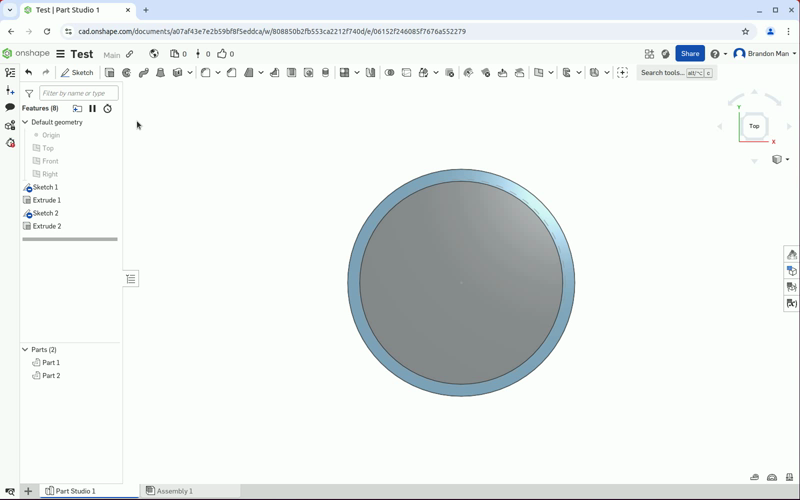
key(shift+7)
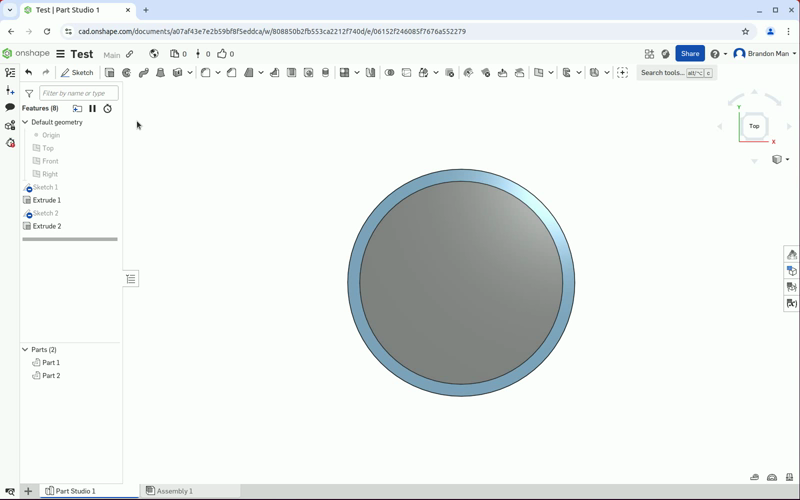
key(up, 3)
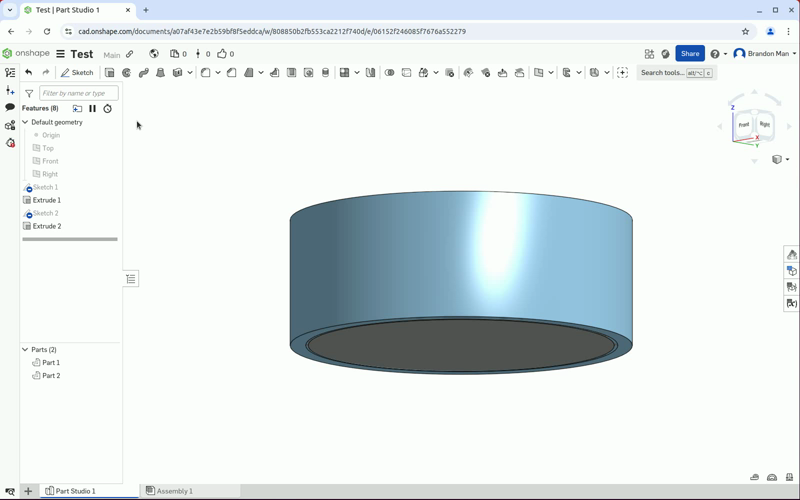
key(left, 3)
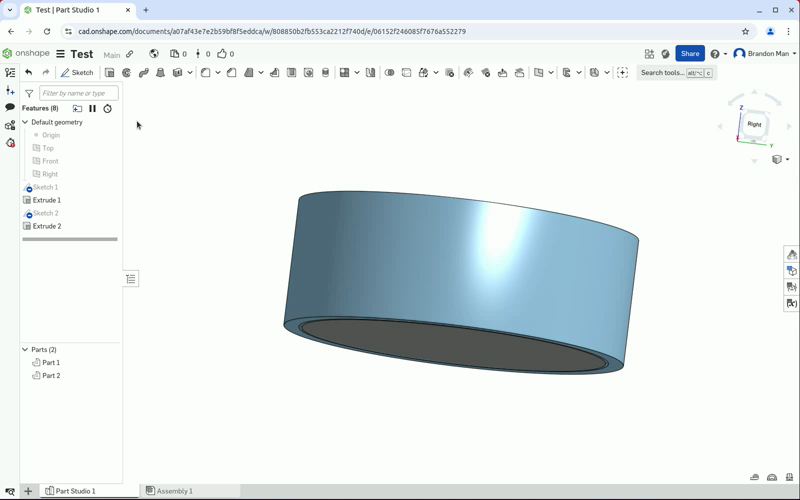
key(right, 3)
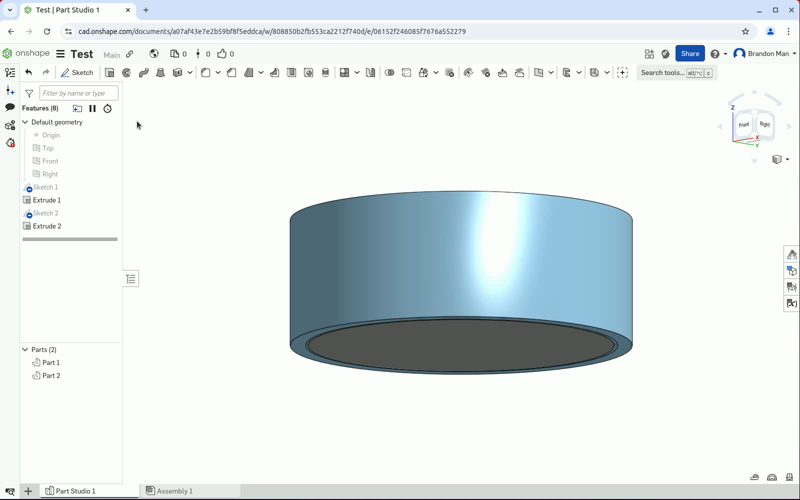
key(down, 3)
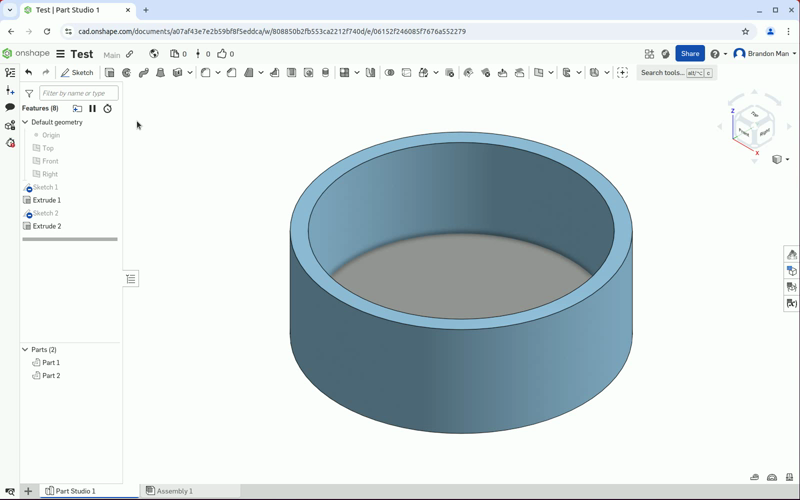
mouse_move(73, 189)
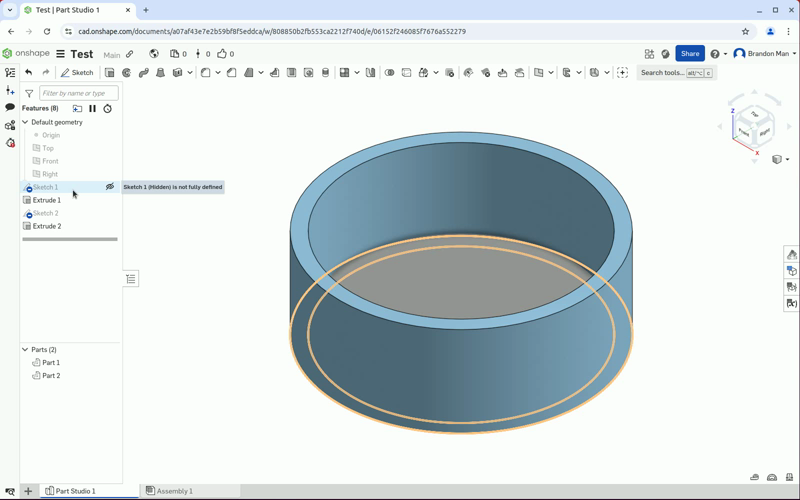
click(73, 189)